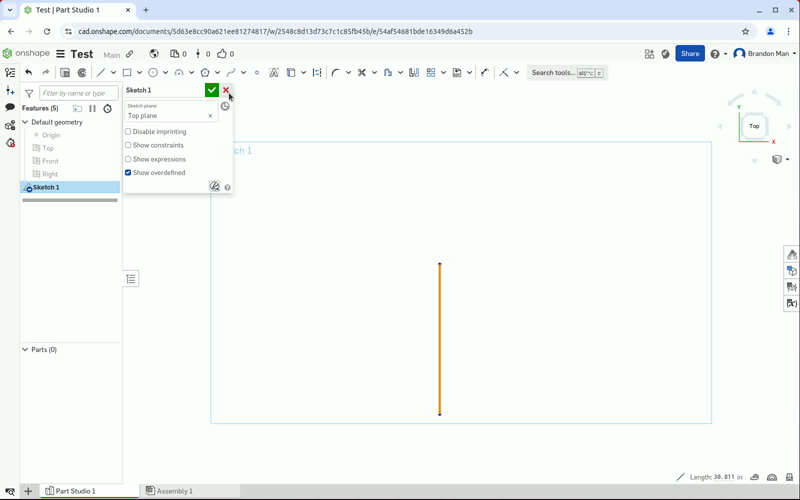
key(shift+h)
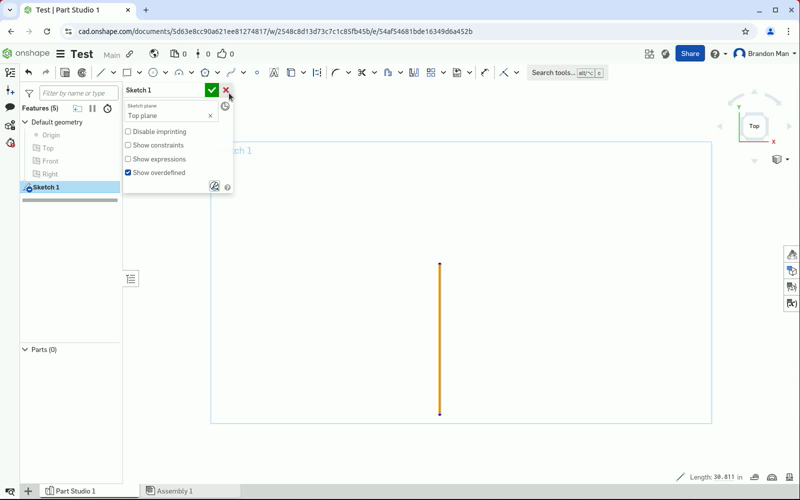
key(shift+s)
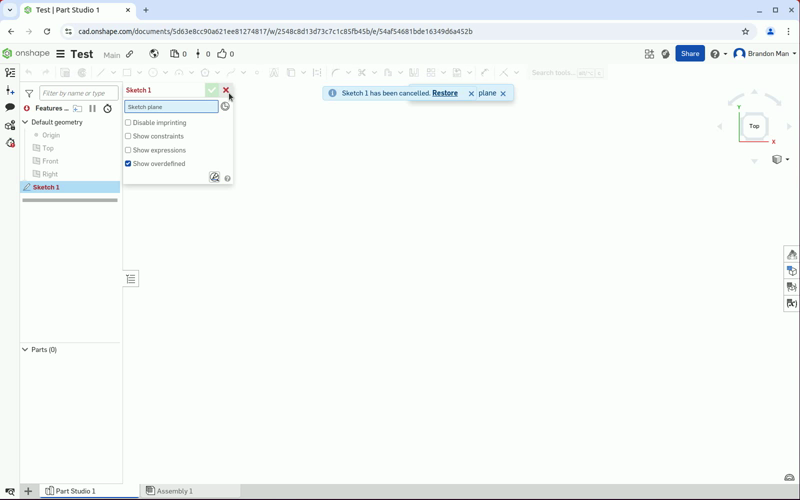
mouse_move(73, 150)
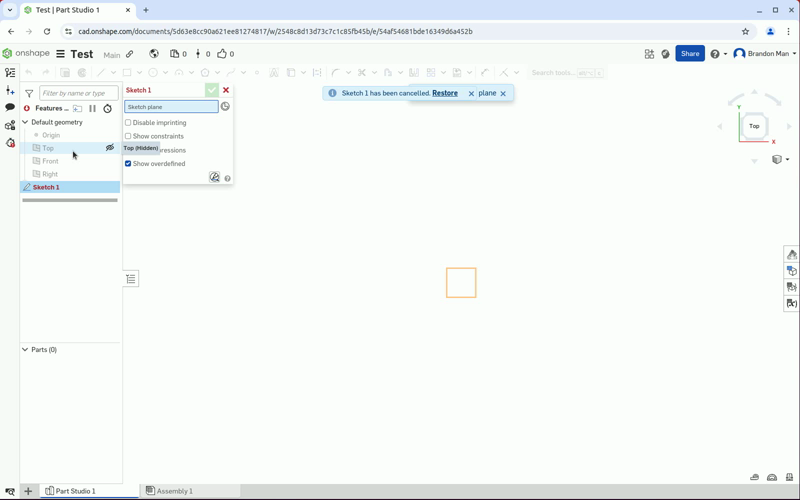
click(73, 150)
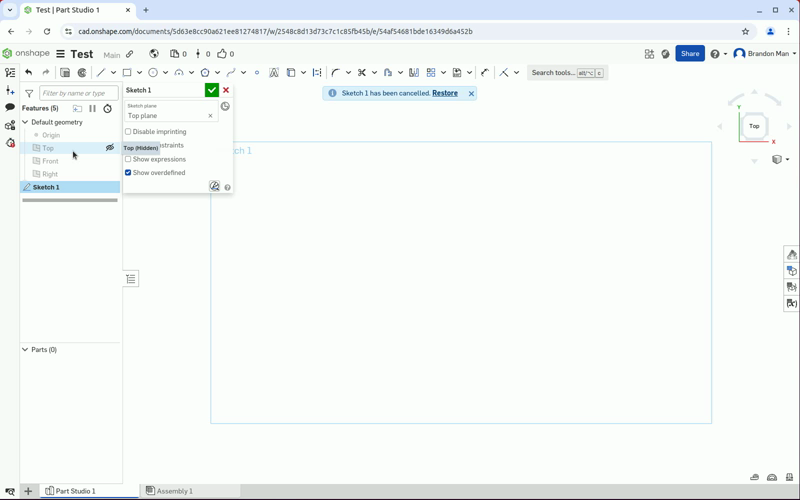
mouse_move(73, 352)
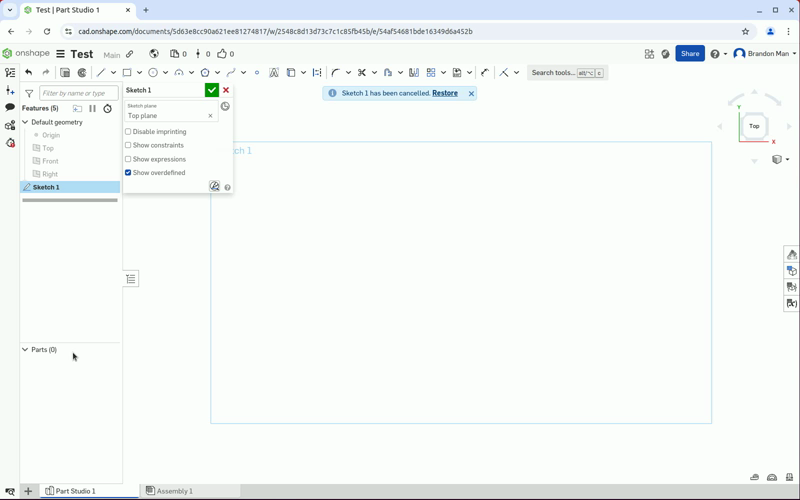
key(y)
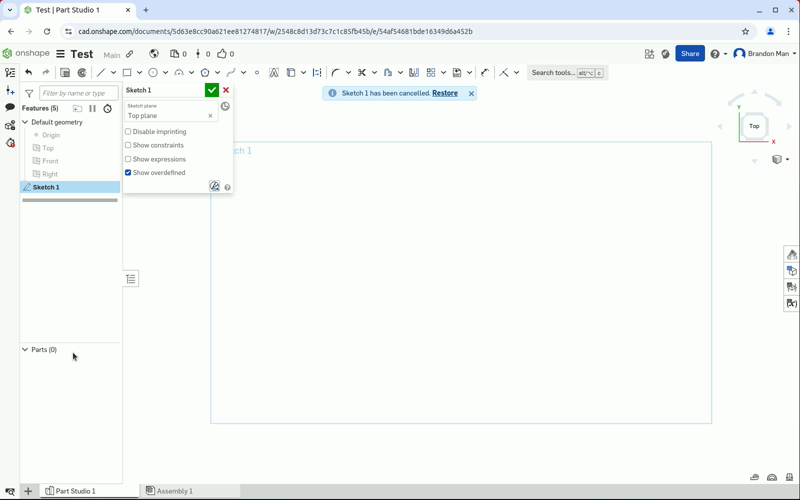
key(c)
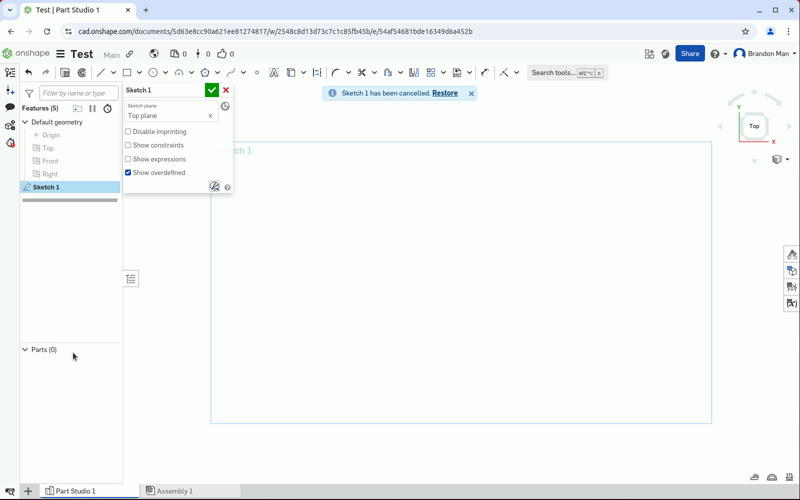
key_down(shift)
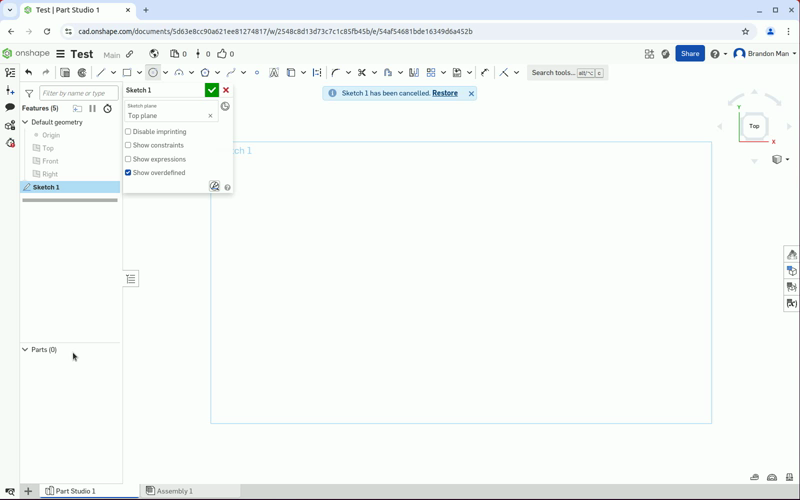
mouse_move(461, 282)
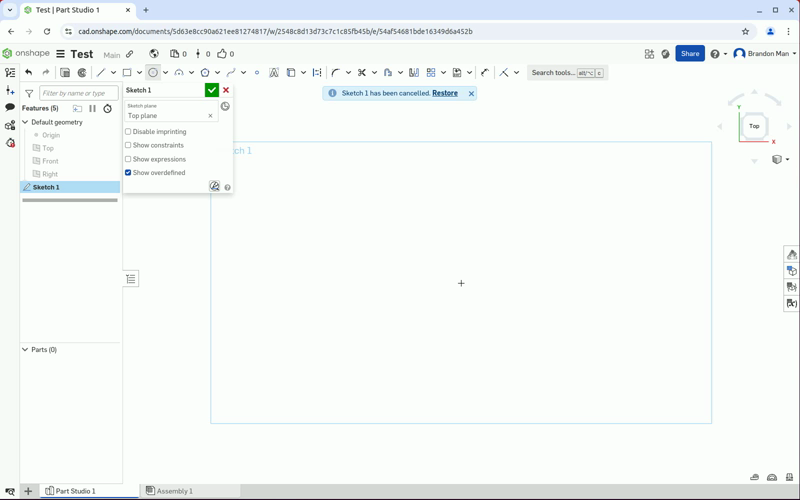
click(461, 282)
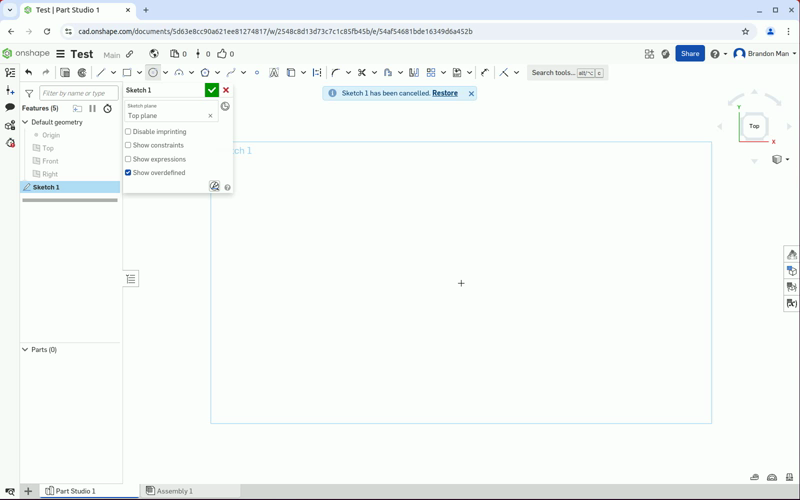
key_up(shift)
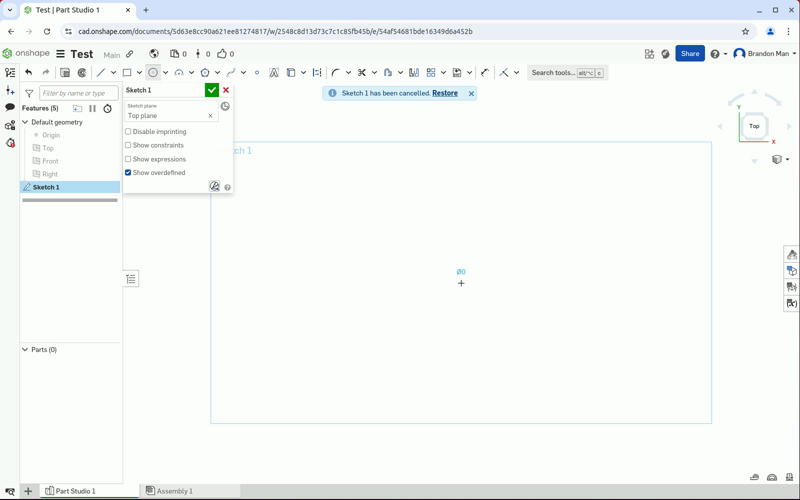
mouse_move(574, 282)
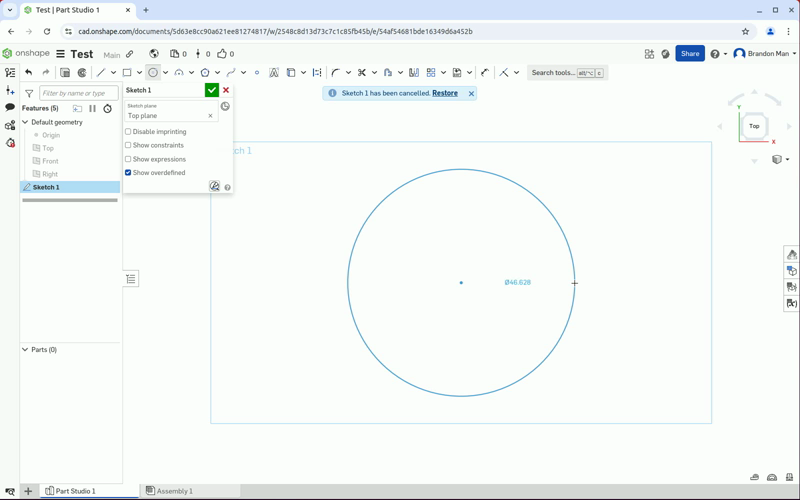
click(574, 282)
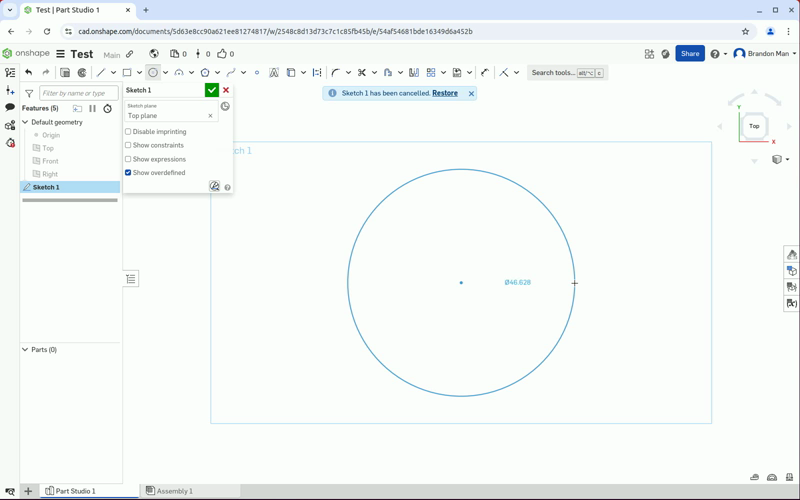
key(esc)
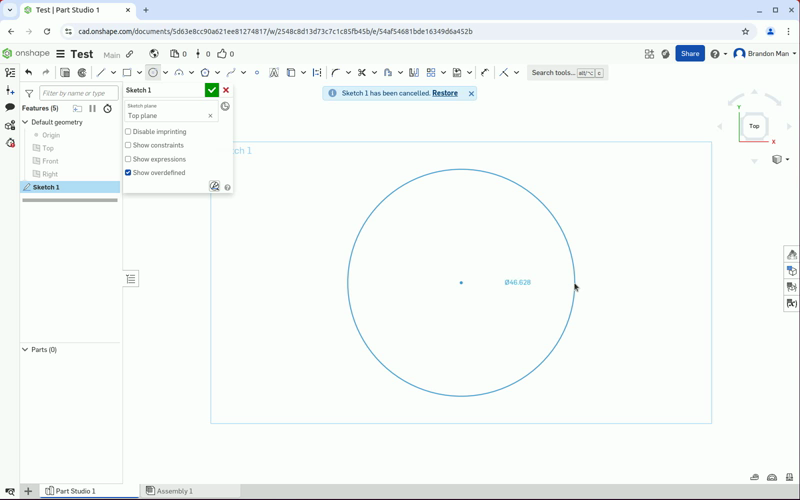
mouse_move(424, 339)
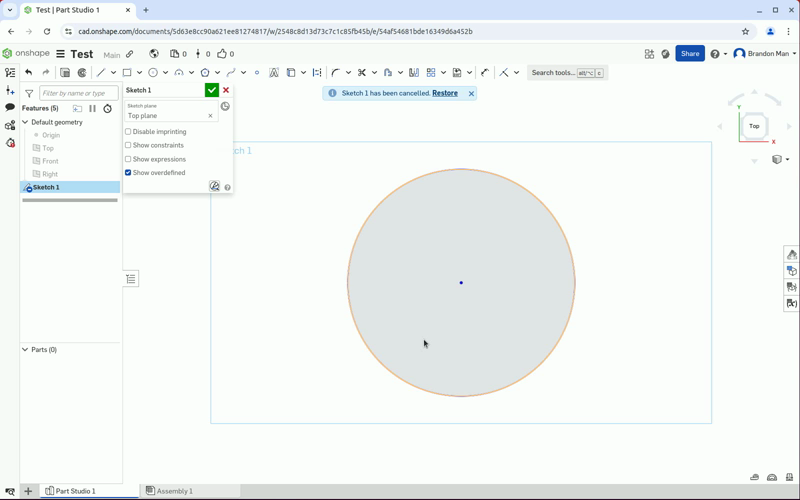
click(424, 339)
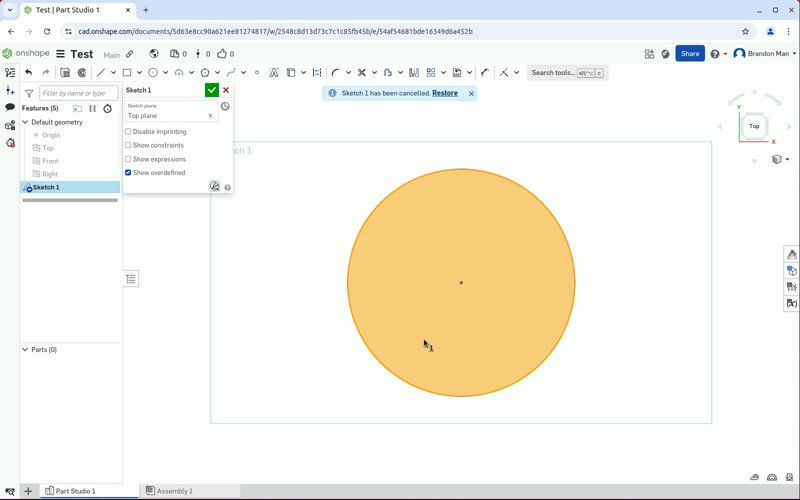
mouse_move(73, 352)
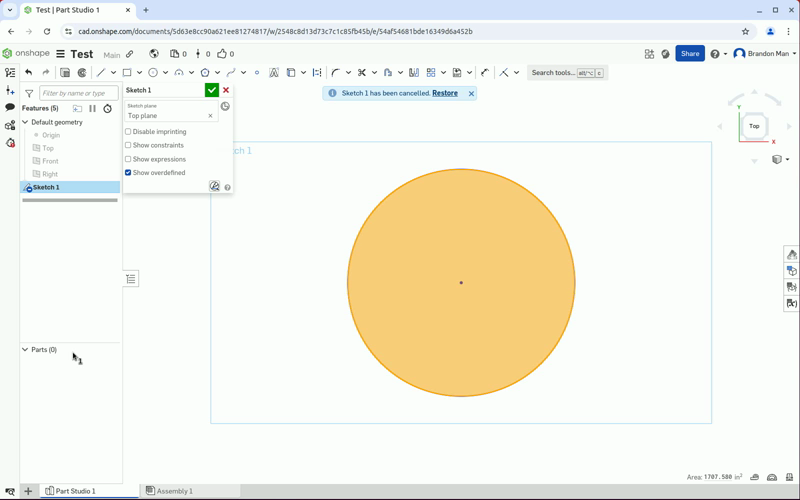
key(shift+y)
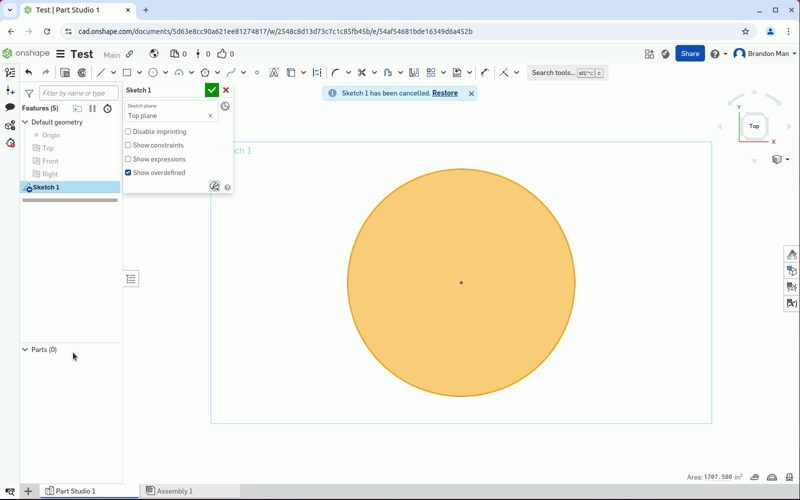
key(shift+e)
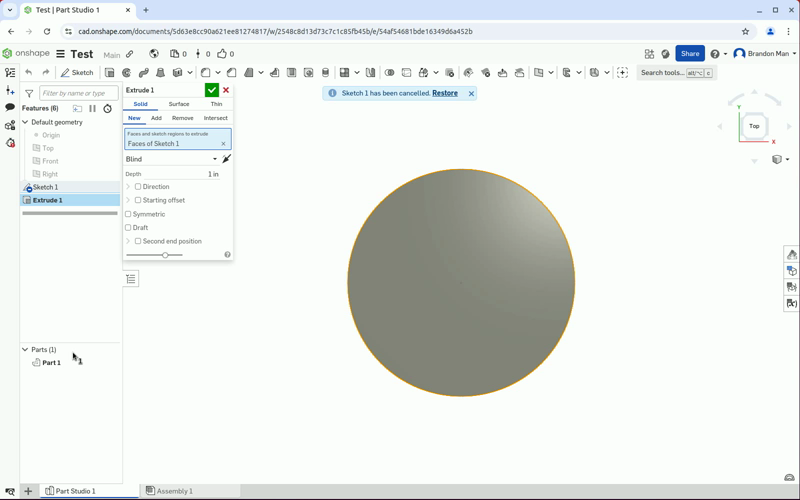
mouse_move(143, 106)
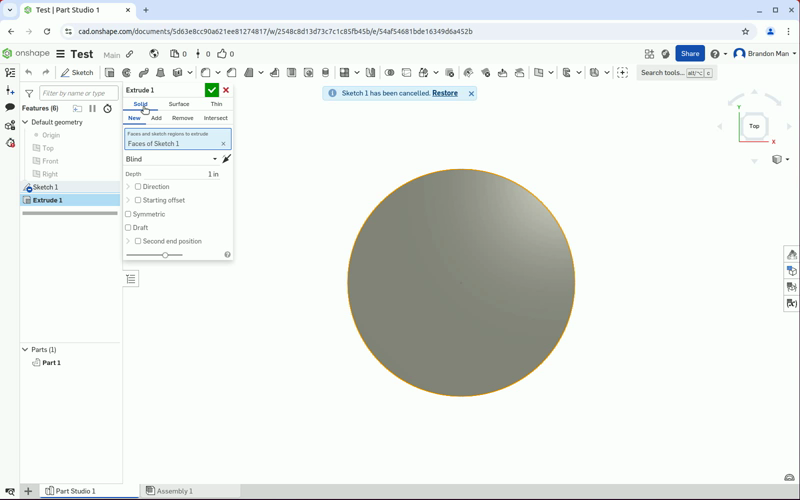
click(143, 106)
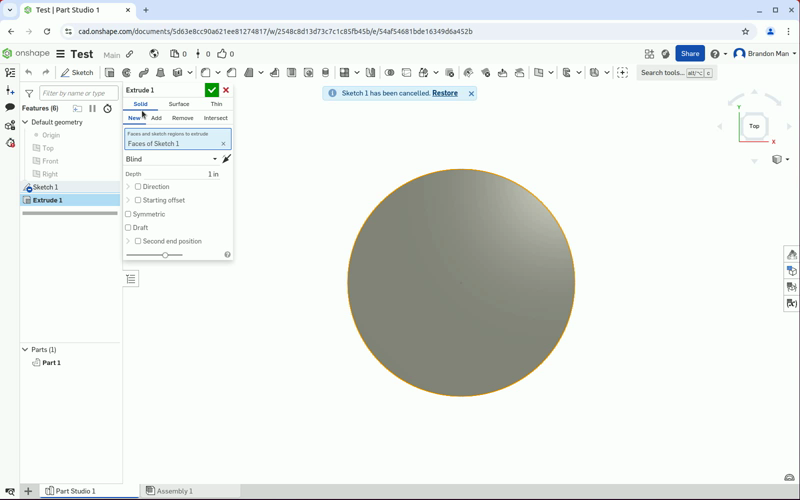
mouse_move(137, 120)
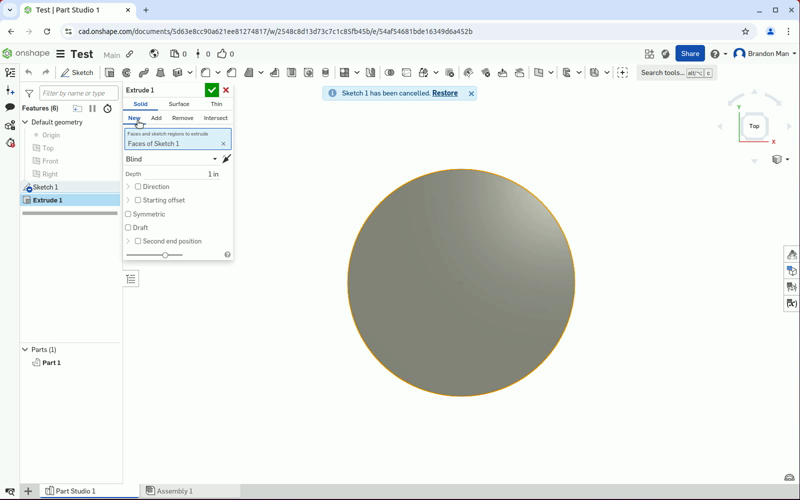
click(137, 120)
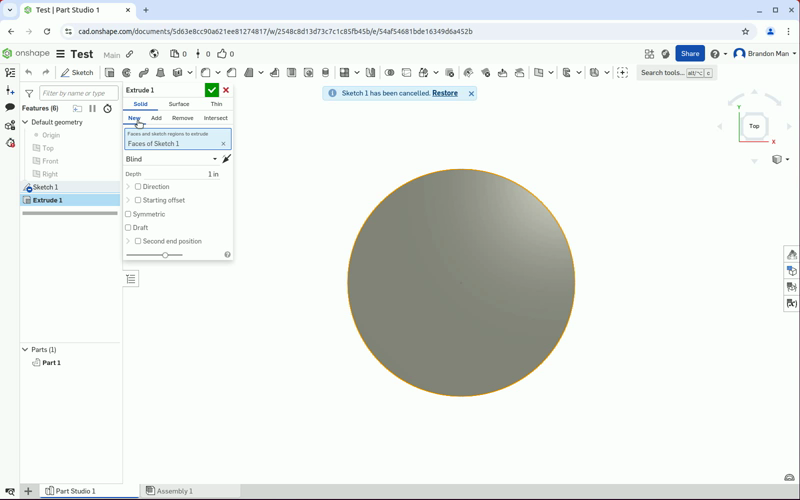
key(tab, 4)
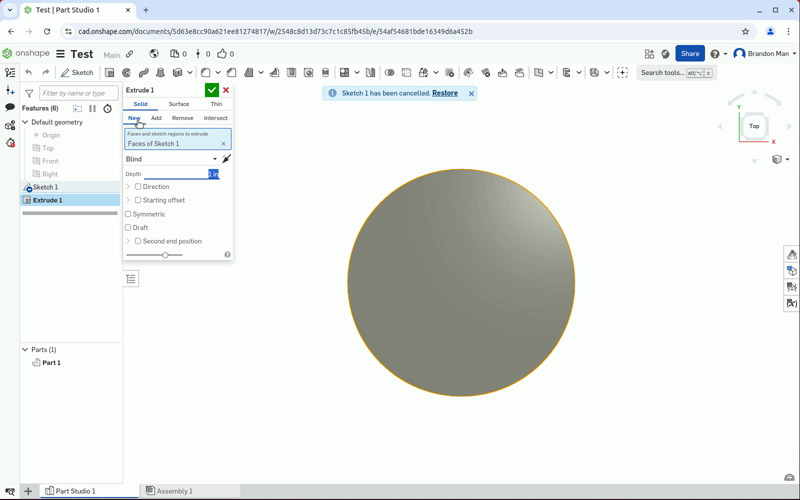
text(11.554)
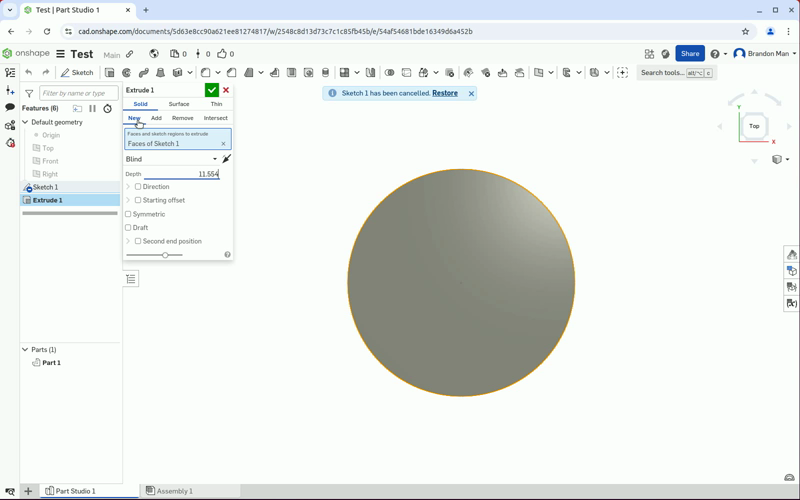
key(enter)
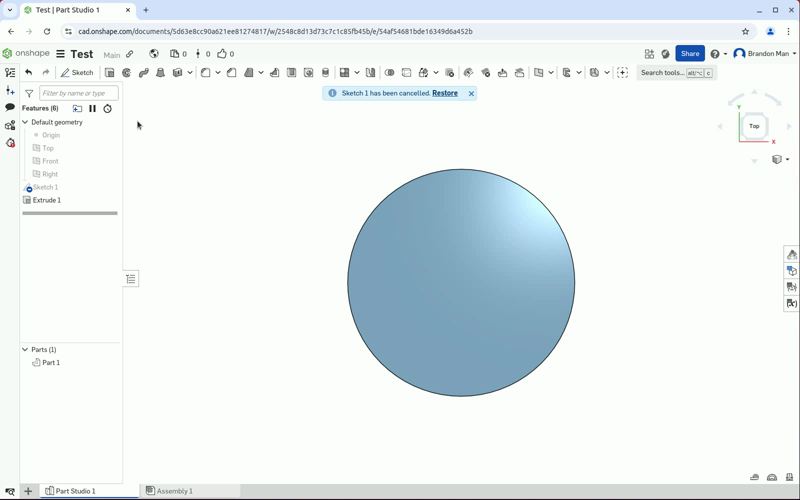
key(shift+h)
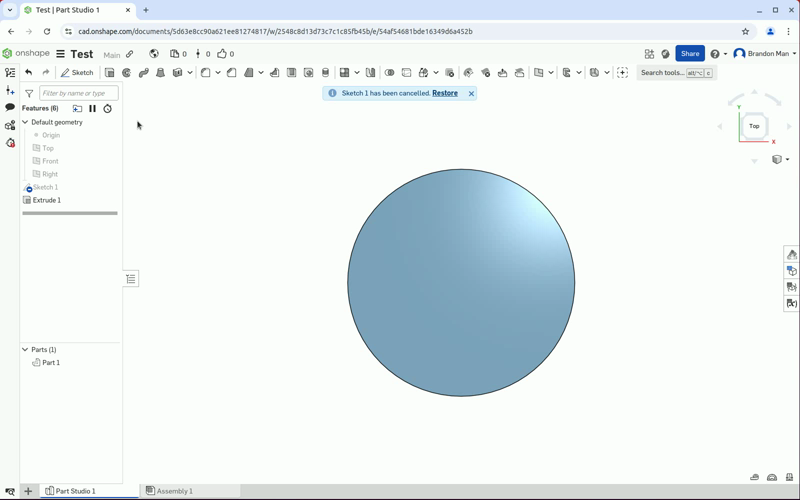
key(shift+h)
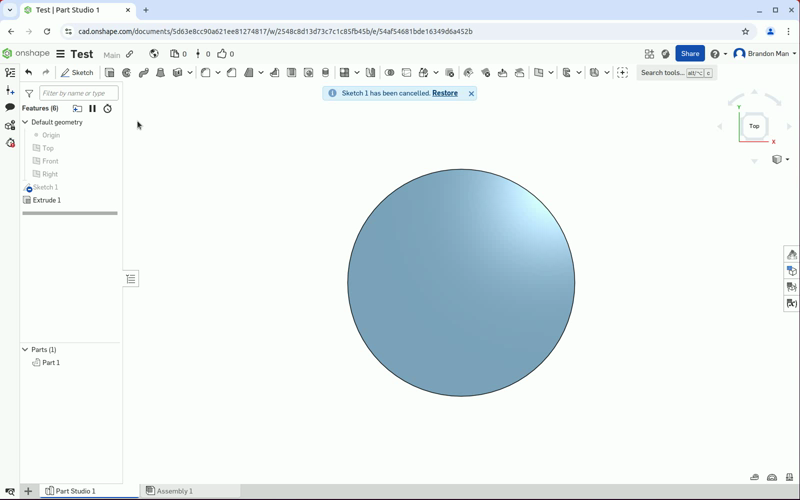
mouse_move(73, 189)
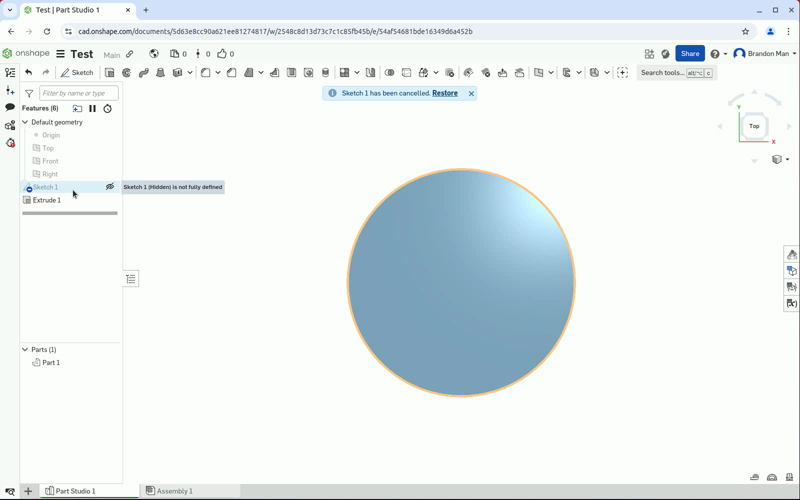
click(73, 189)
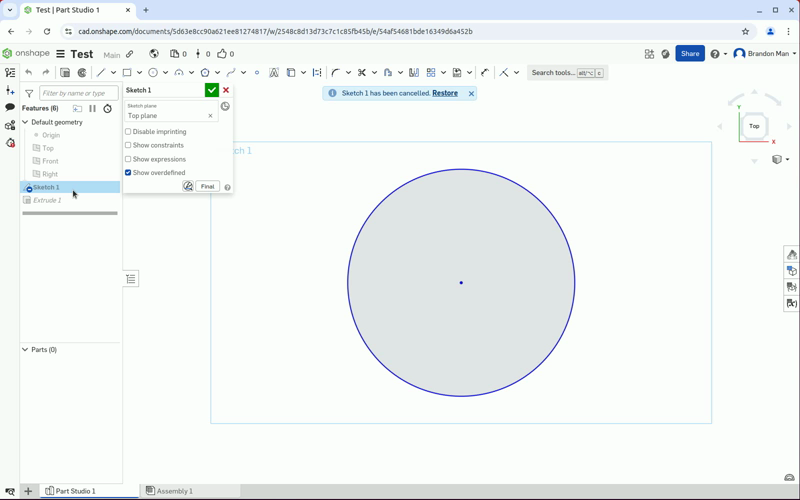
mouse_move(229, 92)
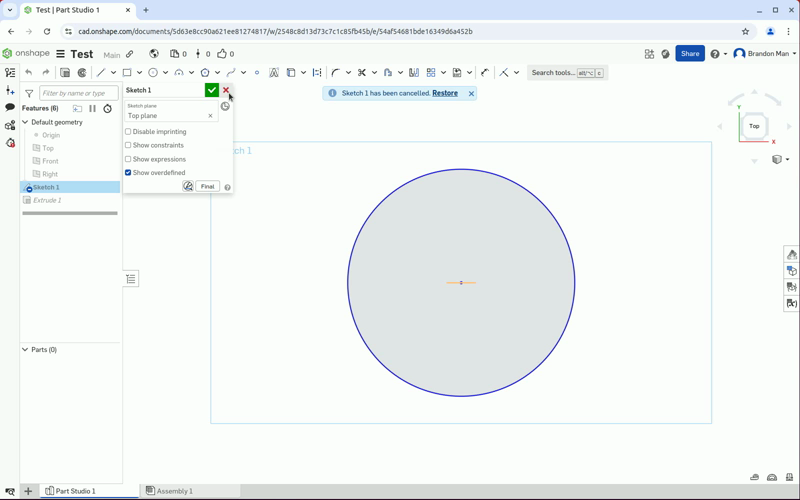
click(229, 92)
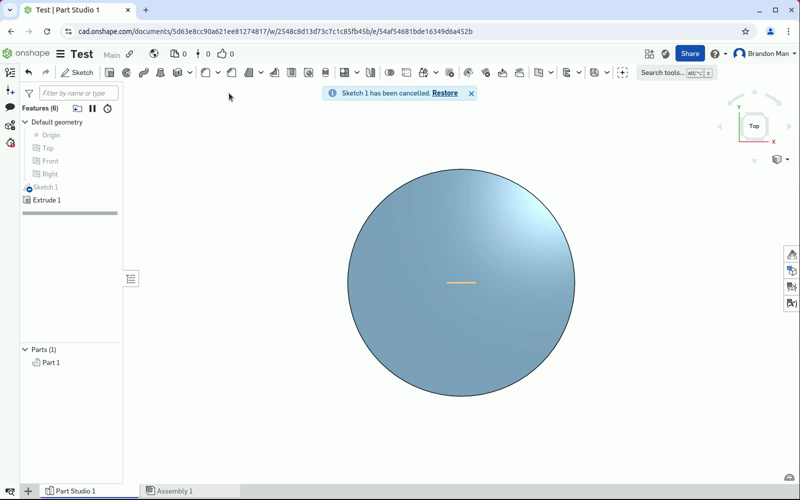
mouse_move(541, 75)
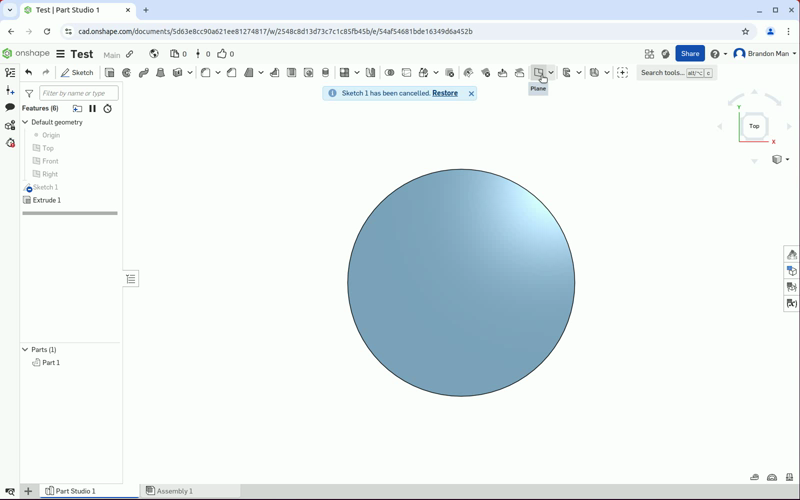
click(541, 75)
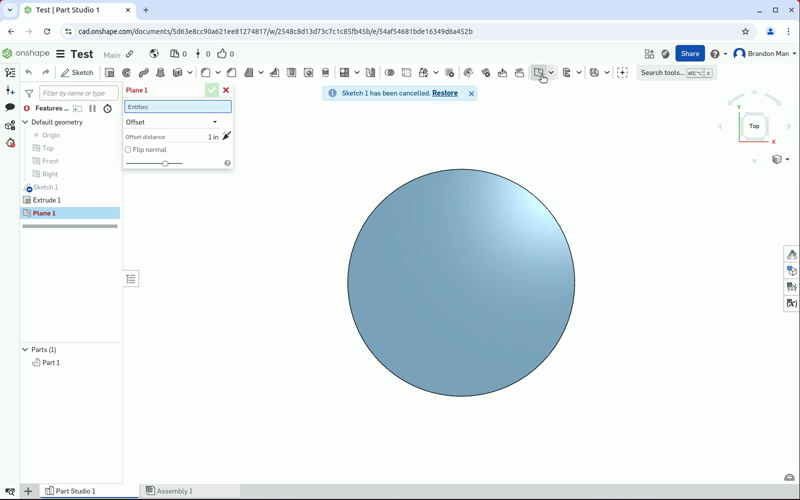
mouse_move(73, 150)
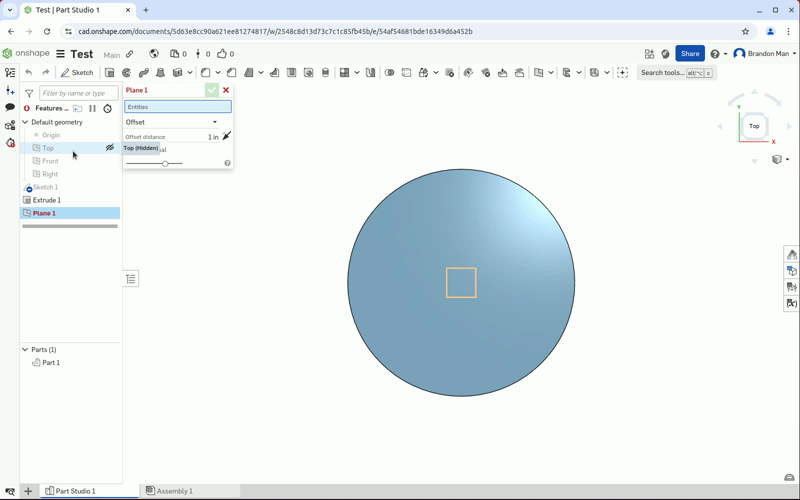
click(73, 150)
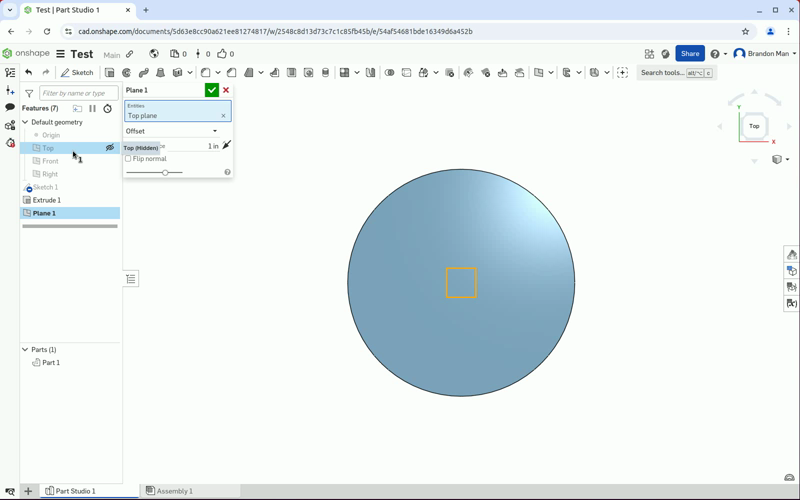
key(tab, 2)
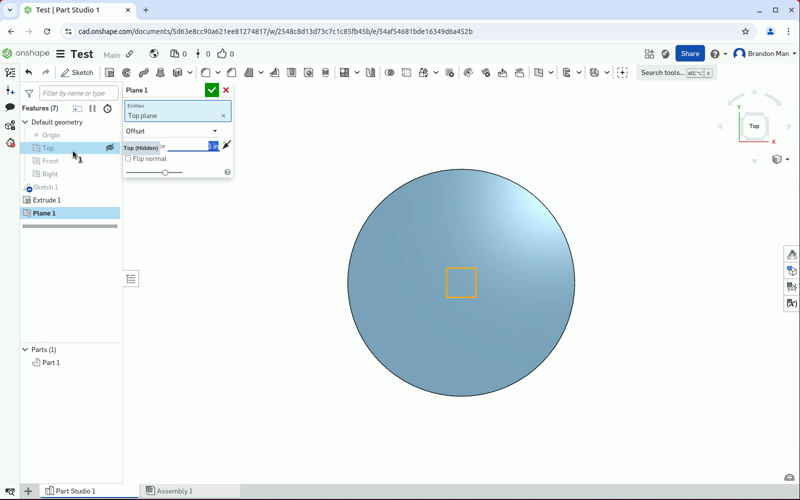
text(11.554)
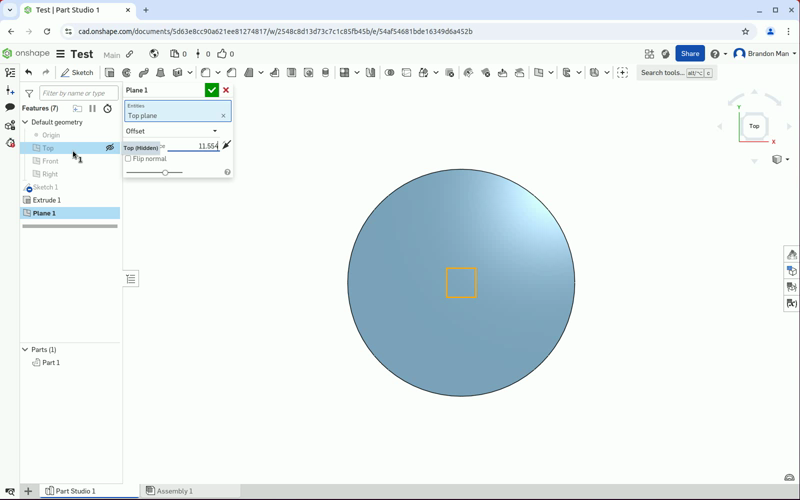
key(enter, 2)
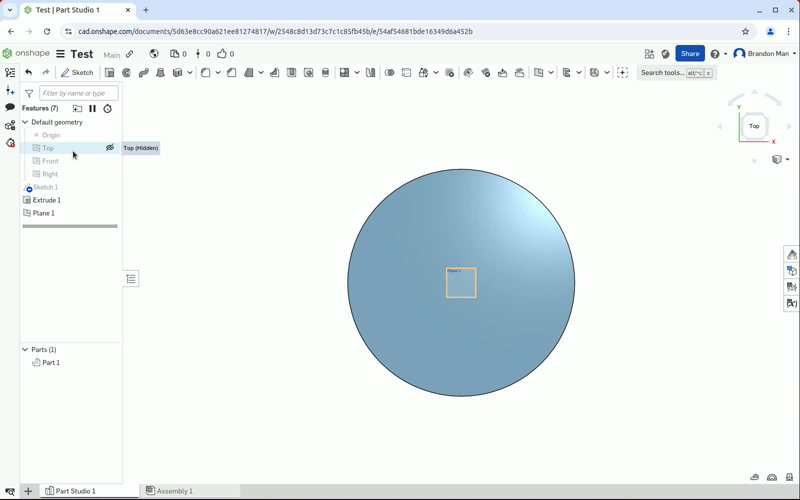
key(shift+s)
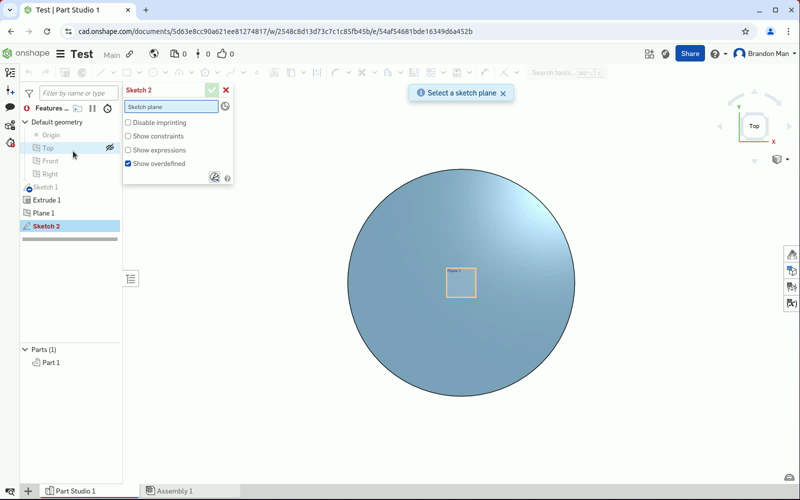
mouse_move(73, 215)
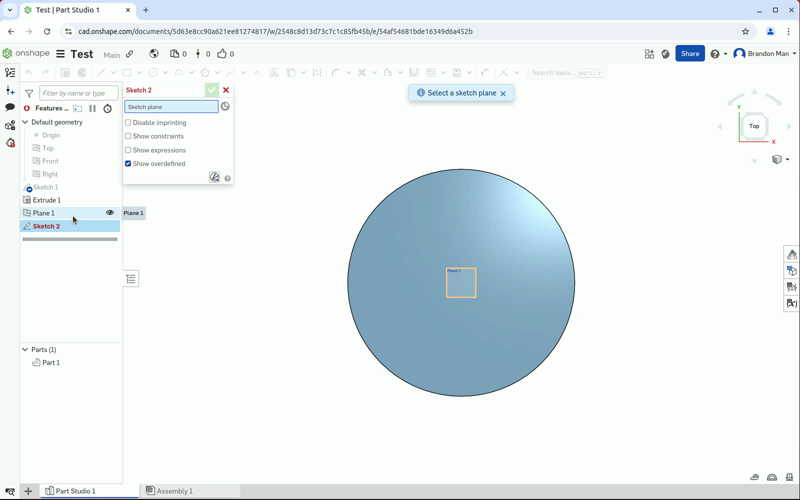
click(73, 215)
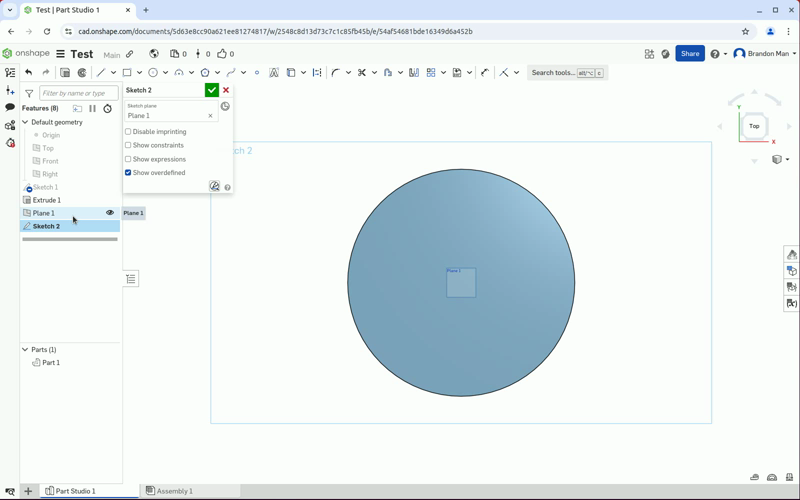
mouse_move(73, 352)
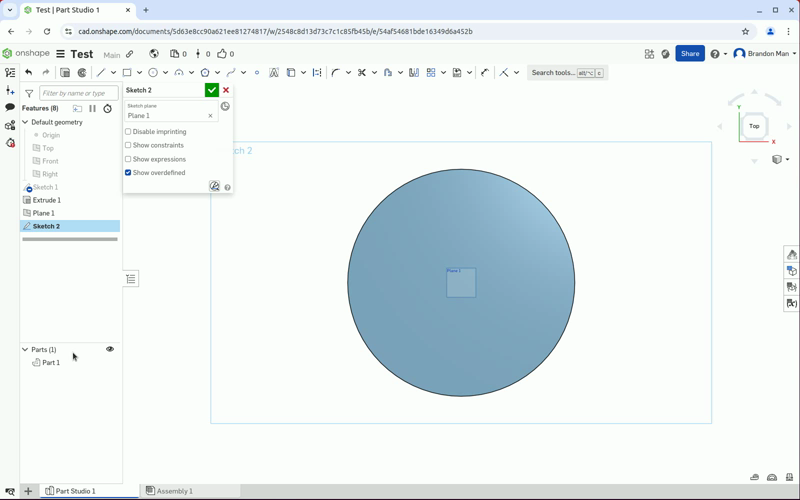
key(y)
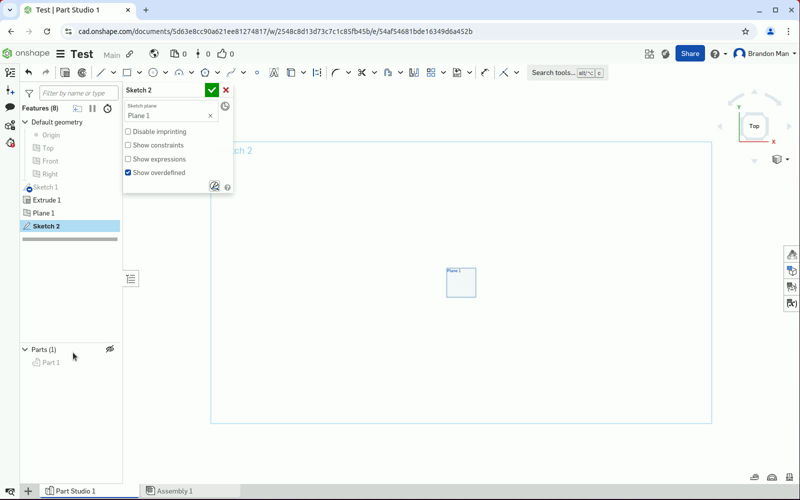
key(c)
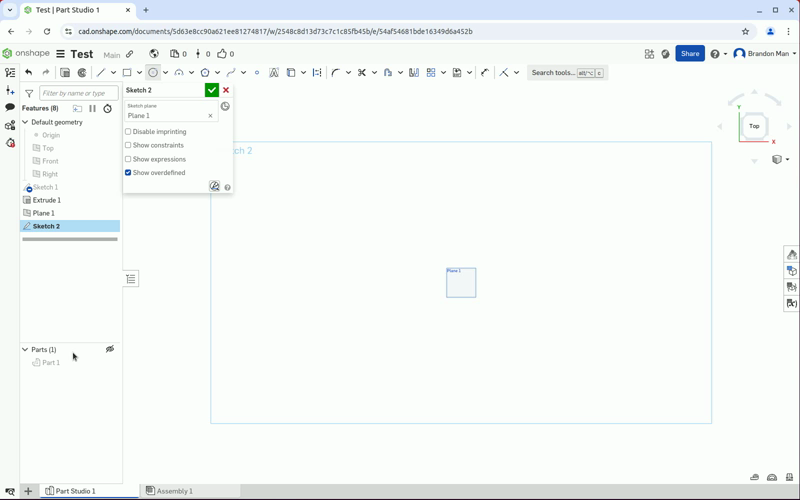
key_down(shift)
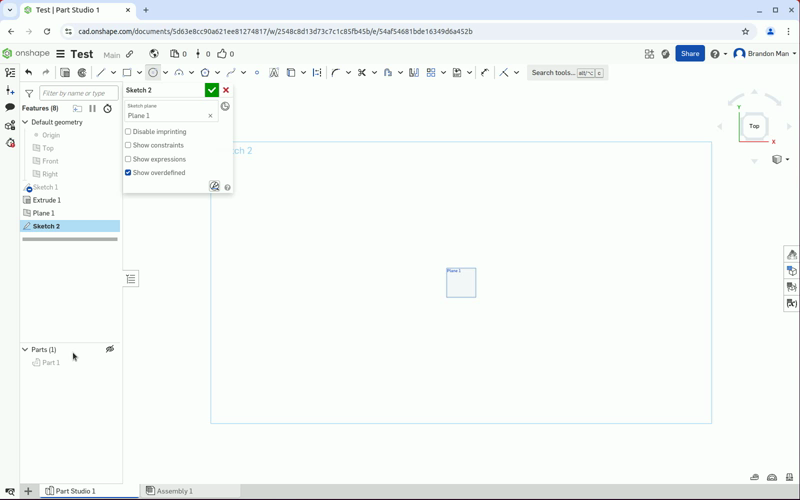
mouse_move(461, 282)
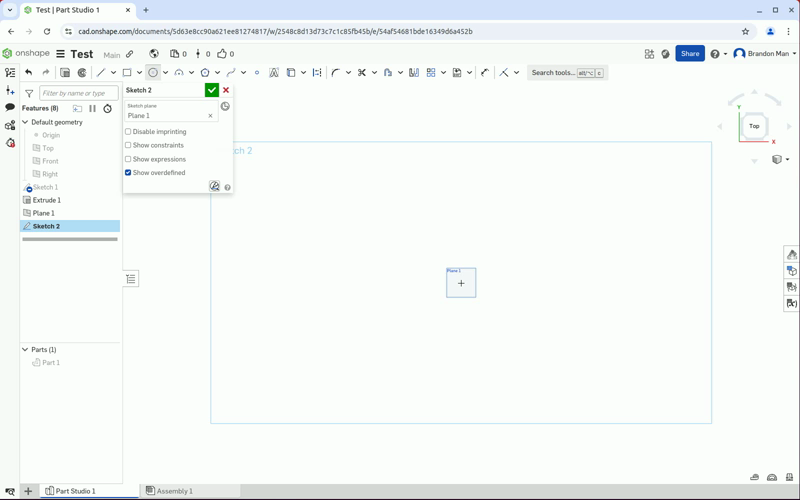
click(461, 282)
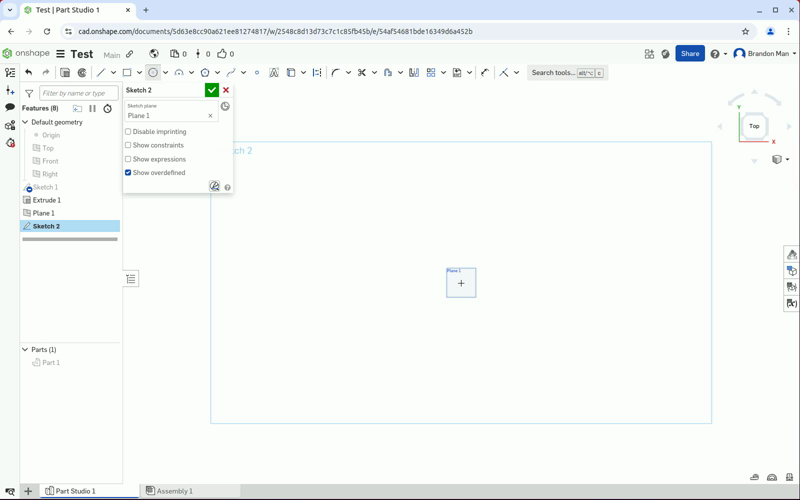
key_up(shift)
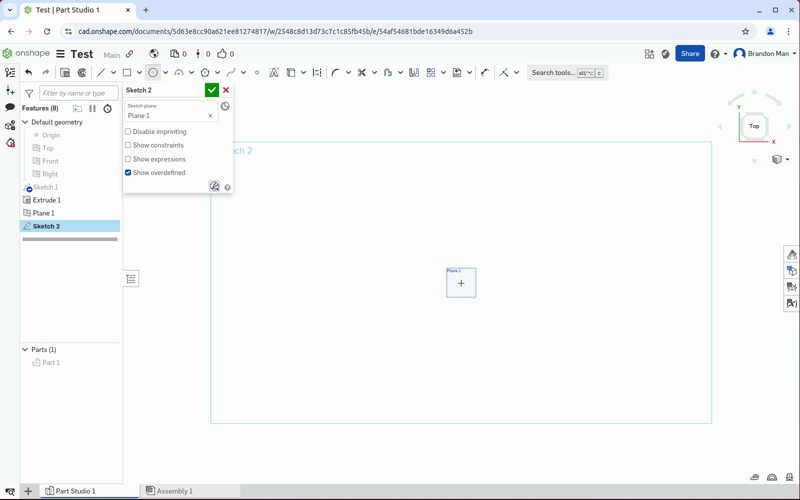
mouse_move(524, 282)
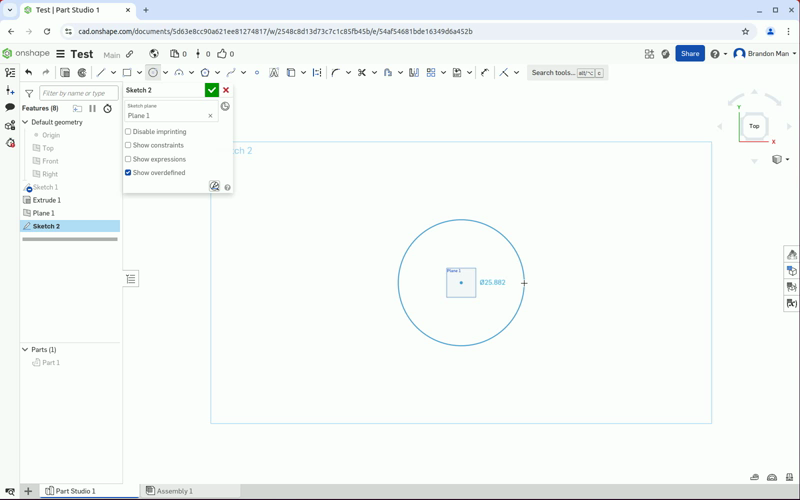
click(524, 282)
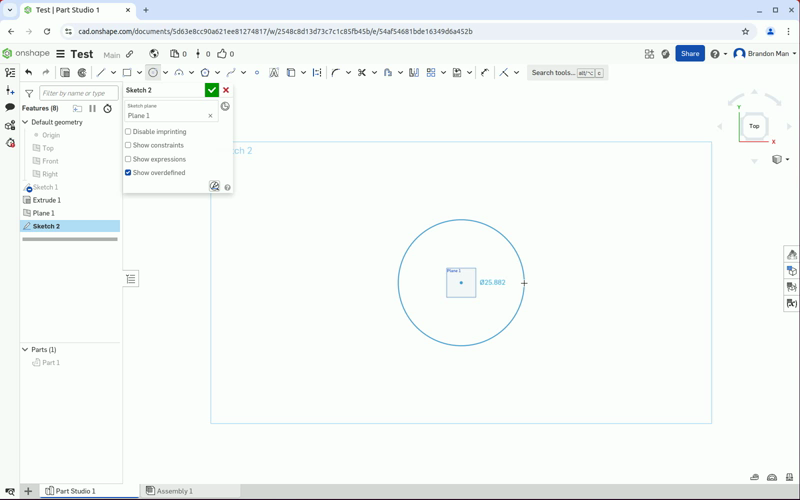
key(esc)
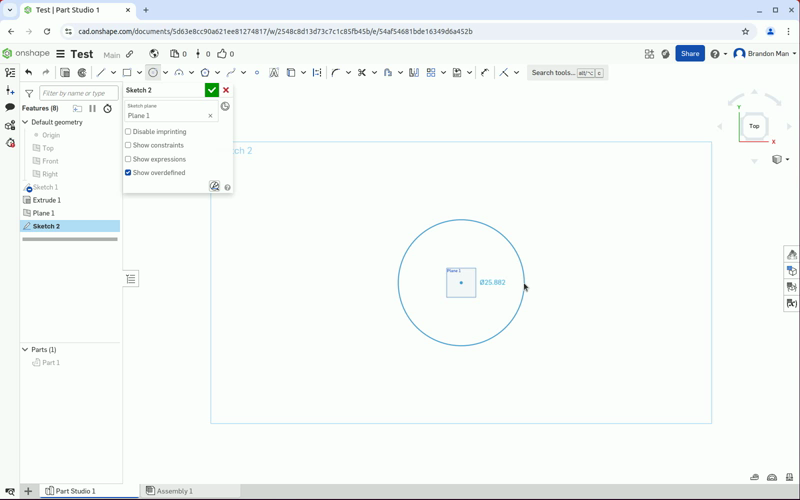
mouse_move(441, 264)
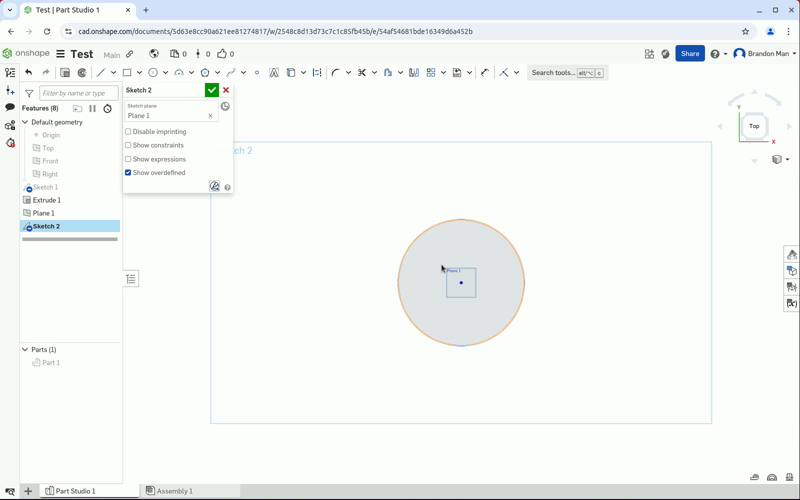
click(441, 264)
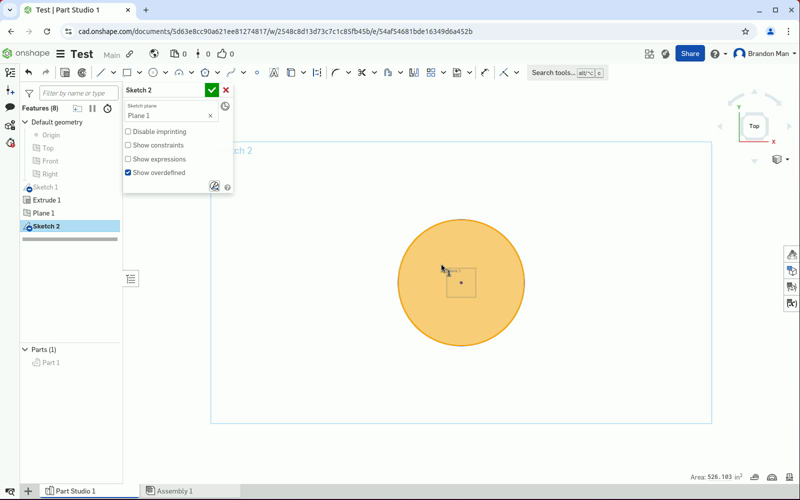
mouse_move(73, 352)
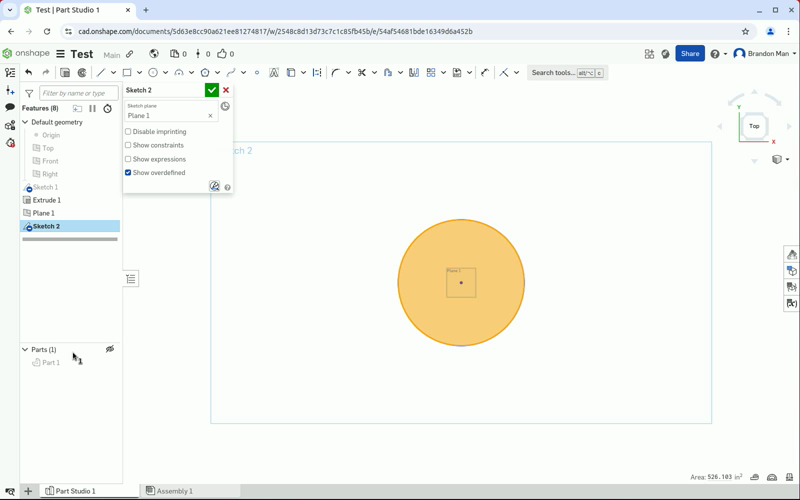
key(shift+y)
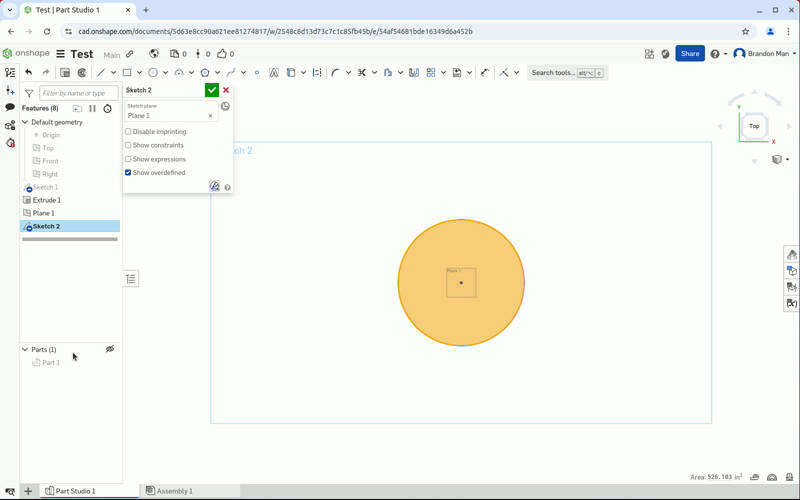
key(shift+e)
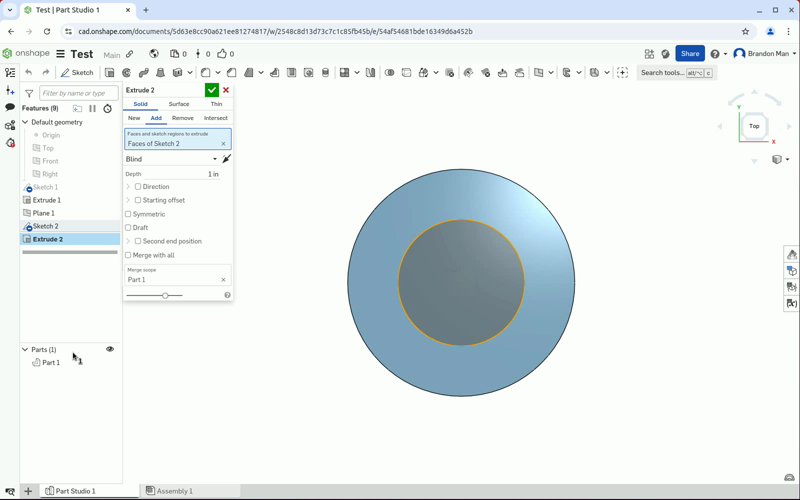
mouse_move(143, 106)
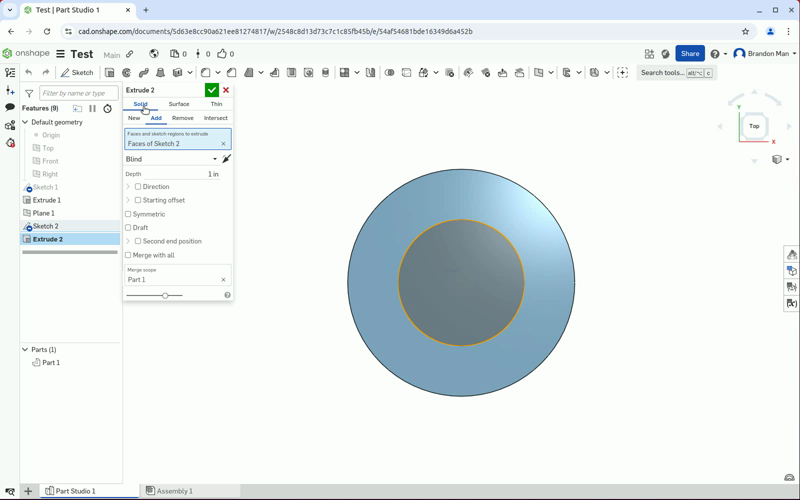
click(143, 106)
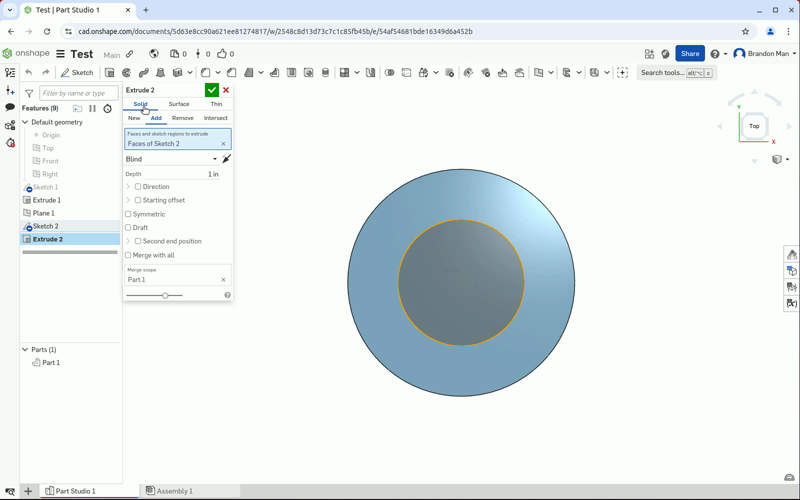
mouse_move(186, 120)
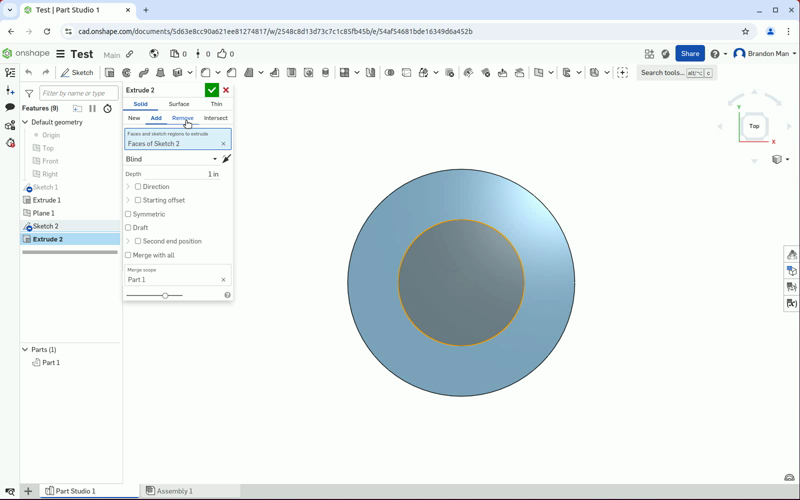
click(186, 120)
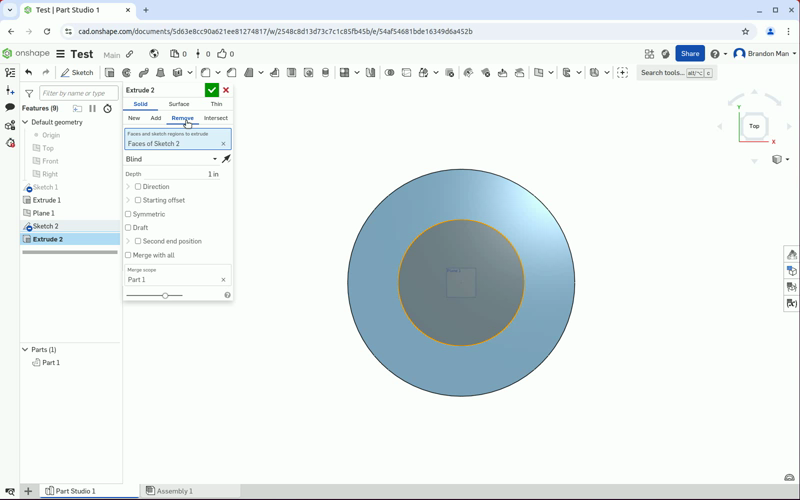
key(tab, 4)
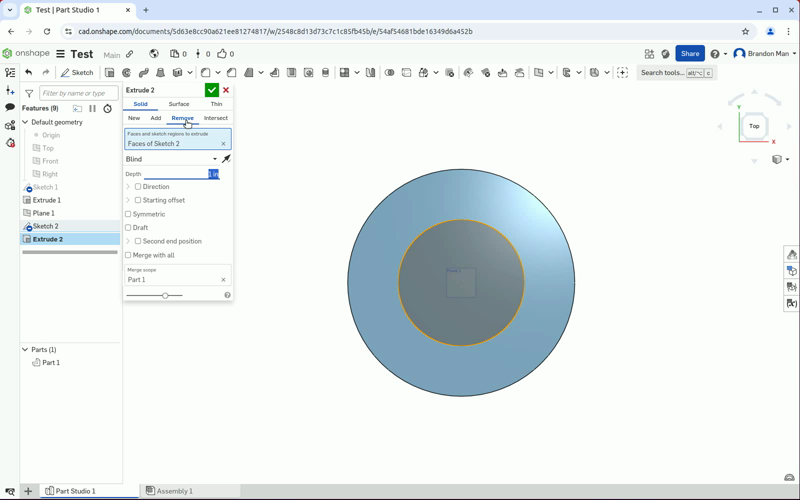
text(11.554)
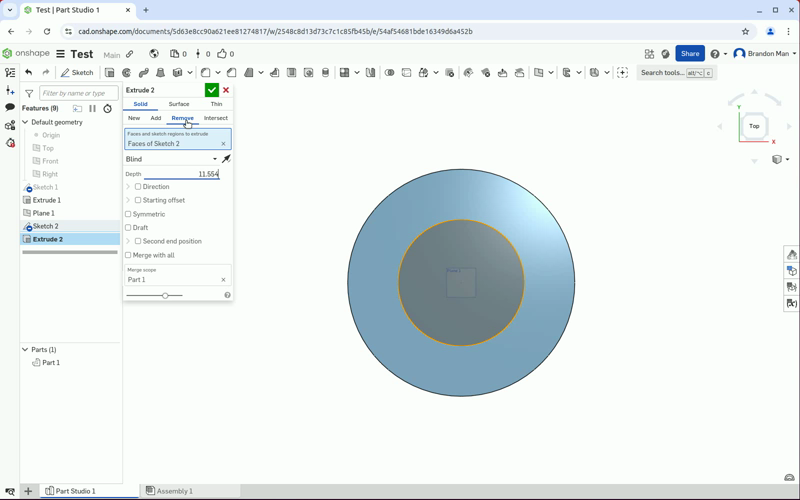
key(tab, 6)
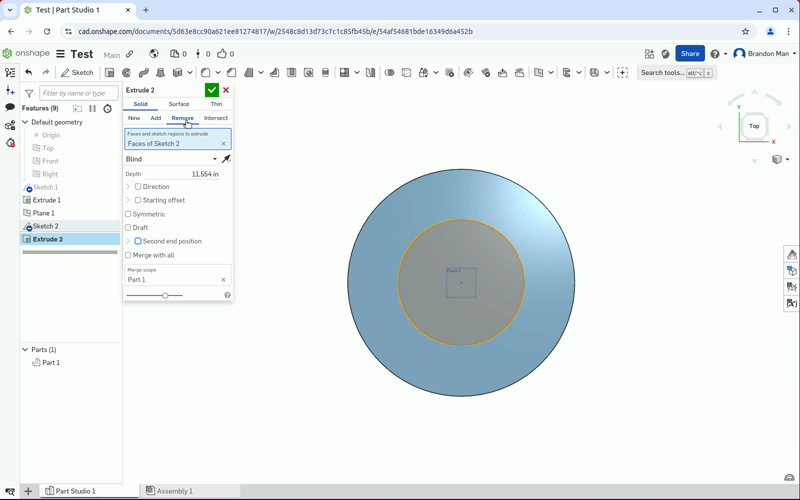
key(space)
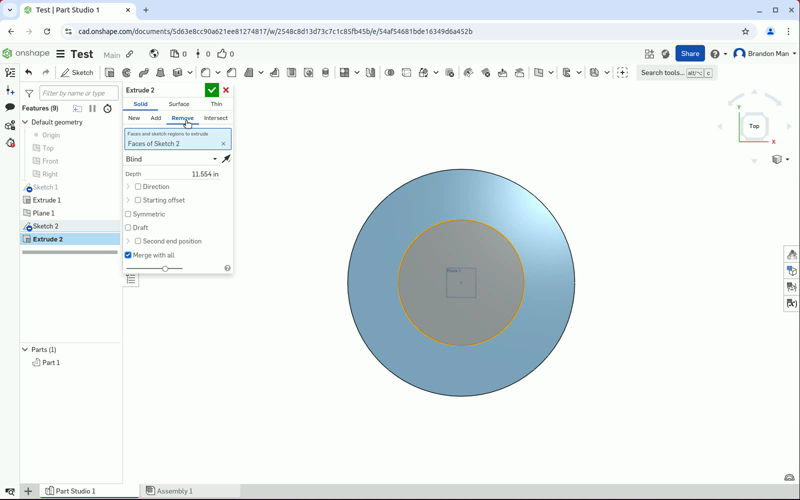
key(enter)
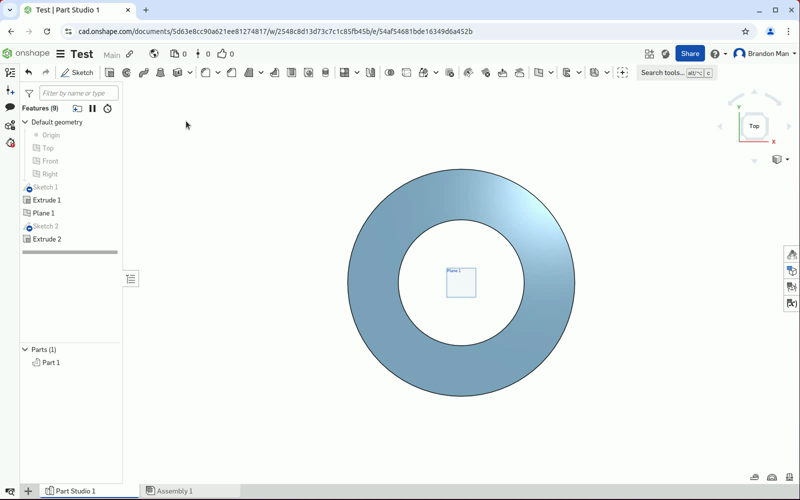
key(shift+h)
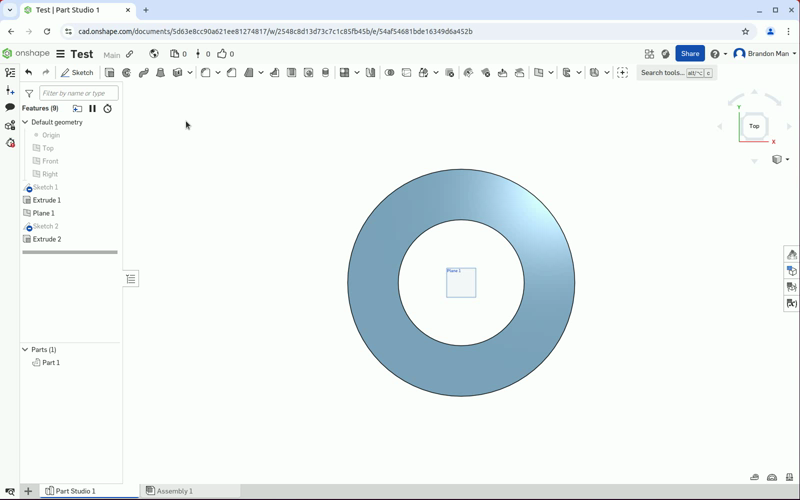
key(shift+h)
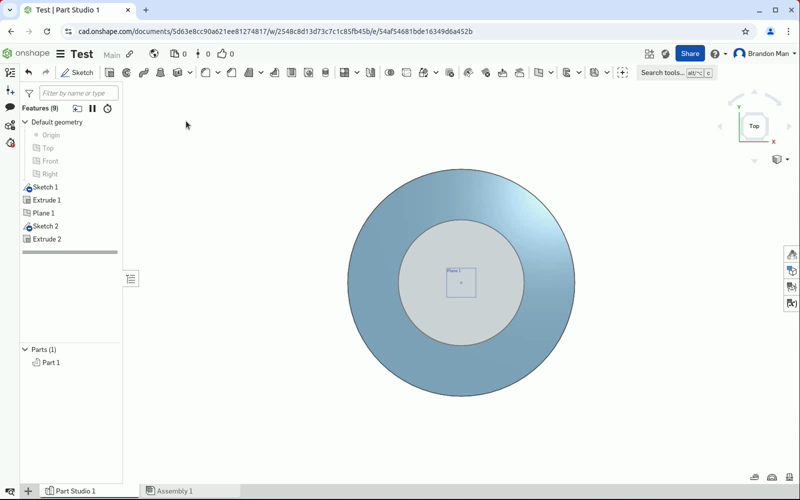
key(shift+7)
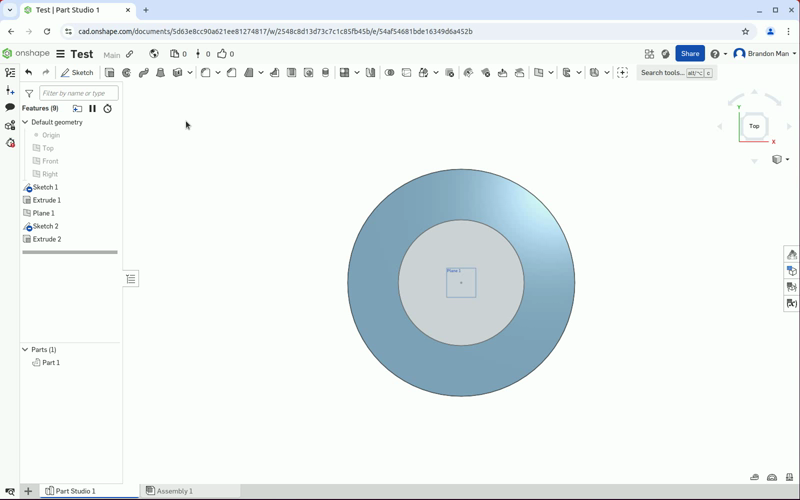
key(up, 3)
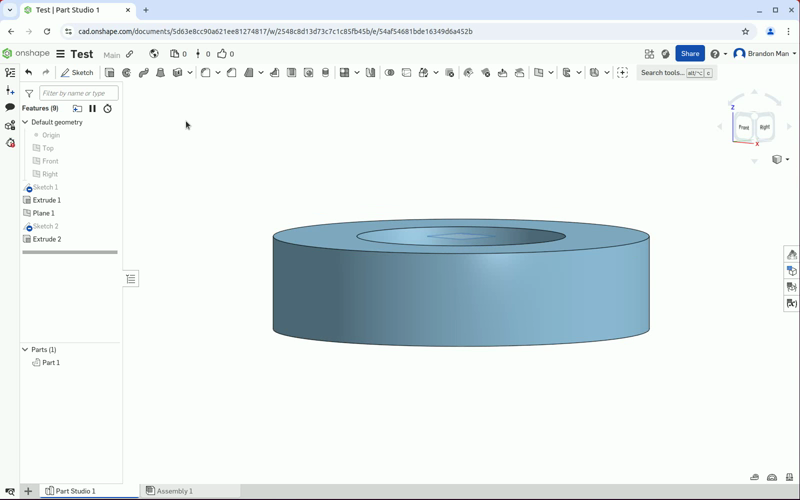
key(left, 3)
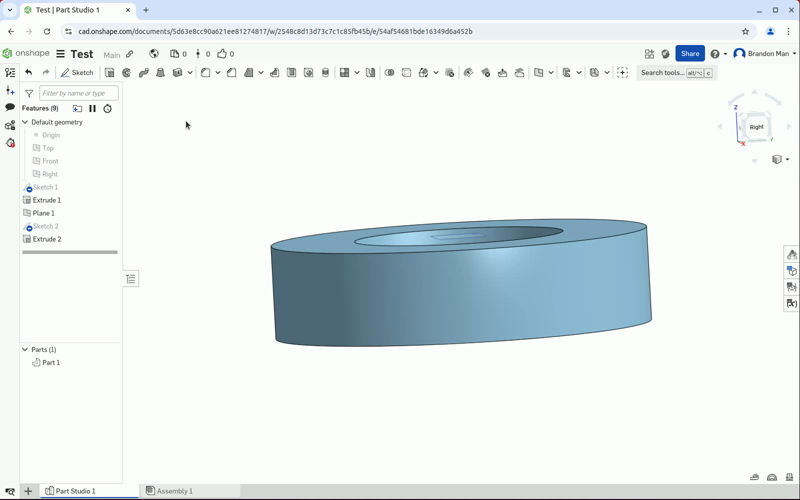
key(right, 3)
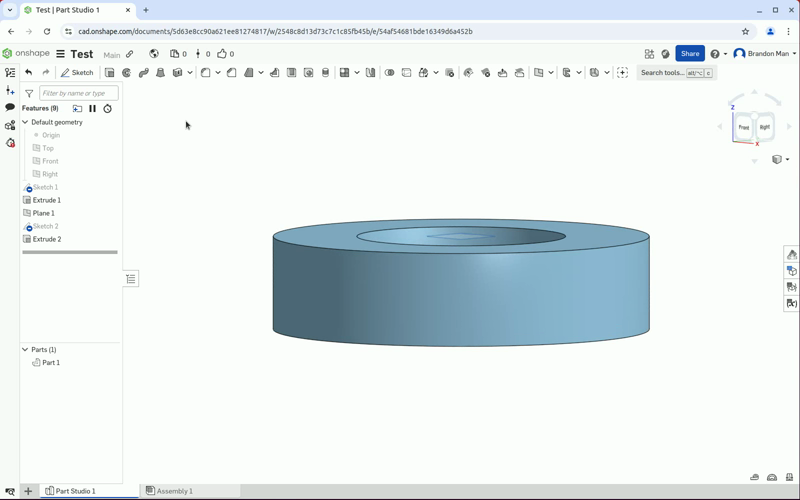
key(down, 3)
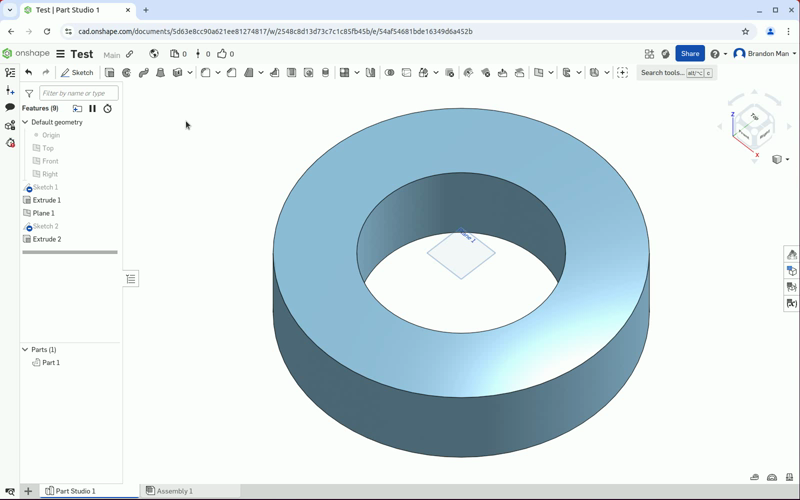
mouse_move(73, 189)
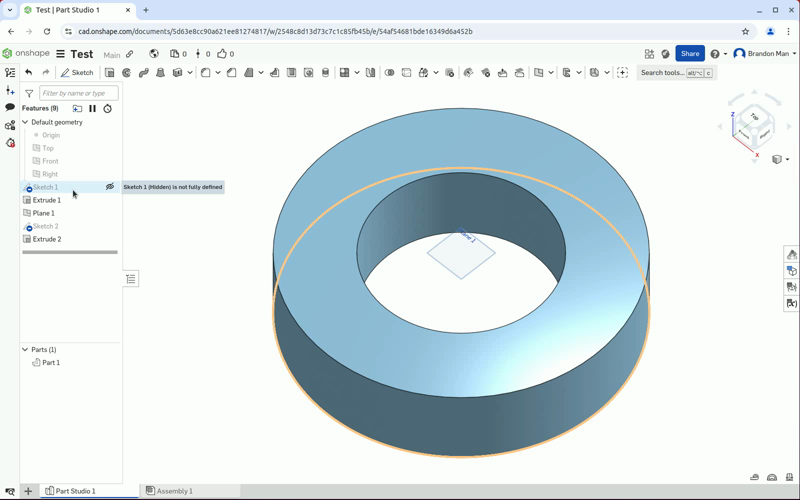
click(73, 189)